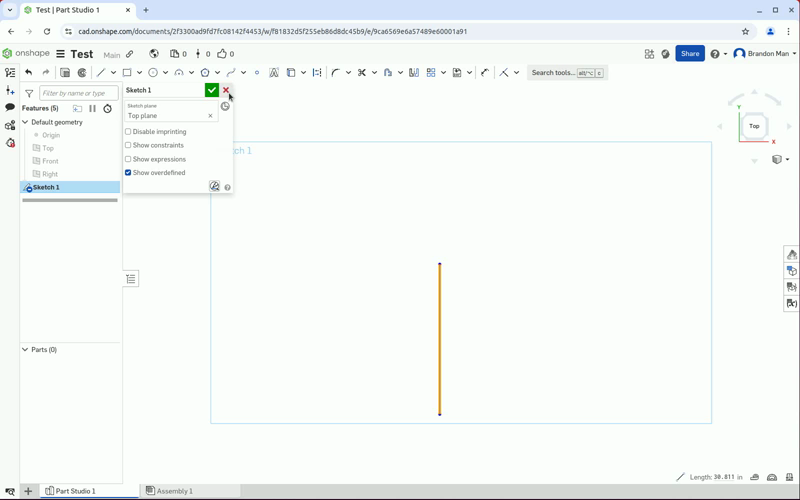
key(shift+h)
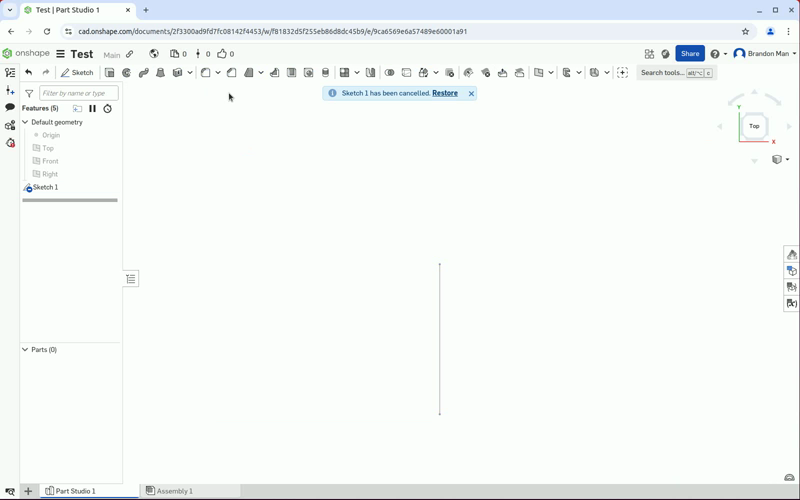
key(shift+s)
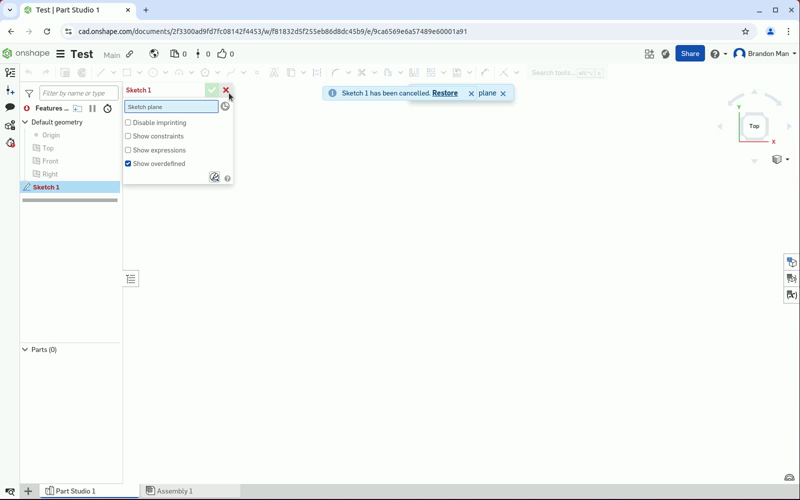
mouse_move(73, 150)
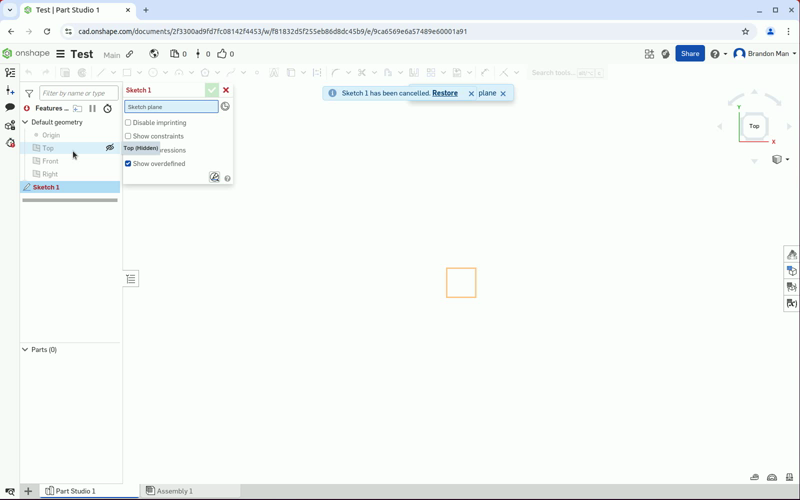
click(73, 150)
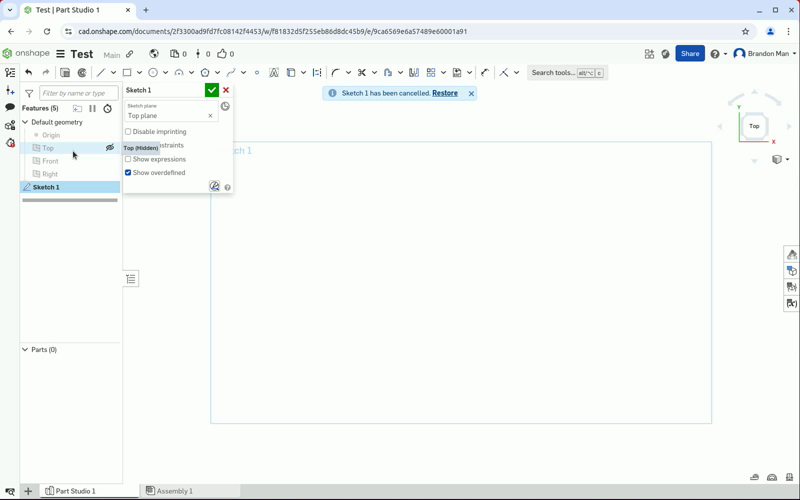
mouse_move(73, 352)
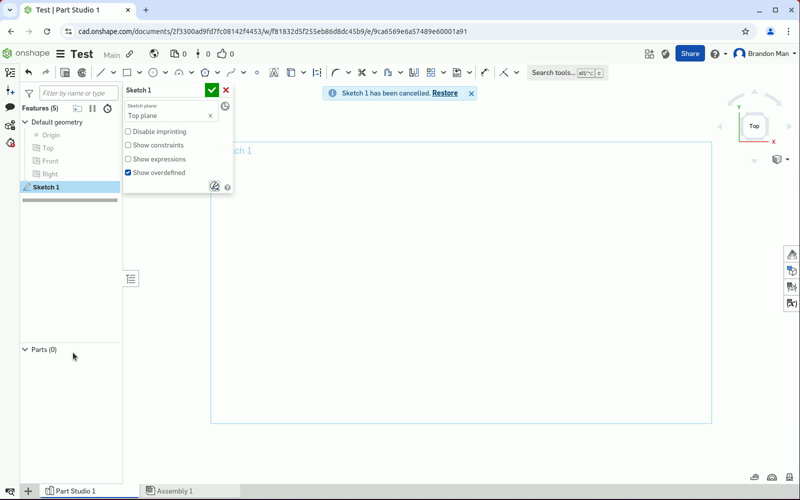
key(y)
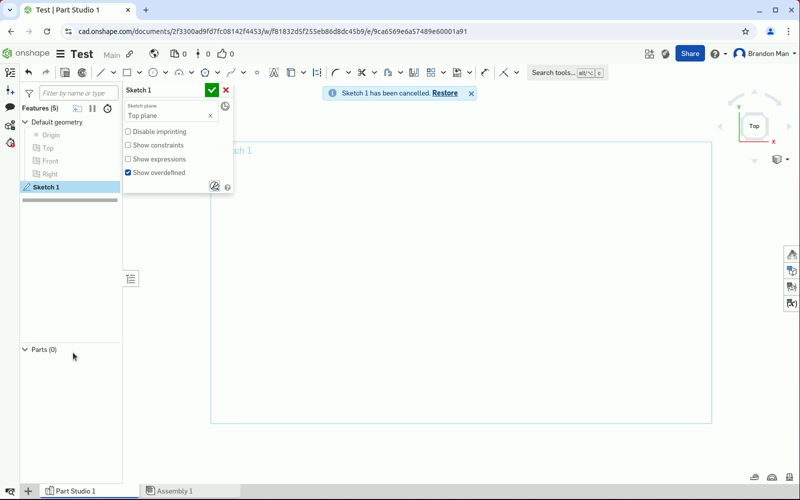
key(c)
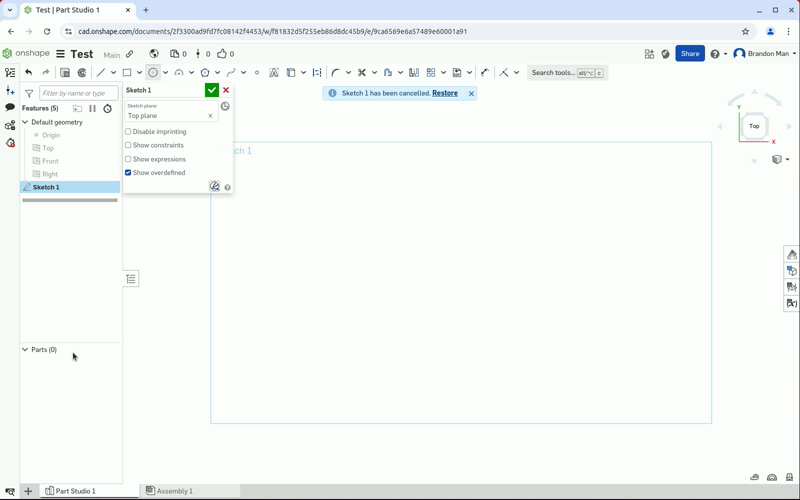
key_down(shift)
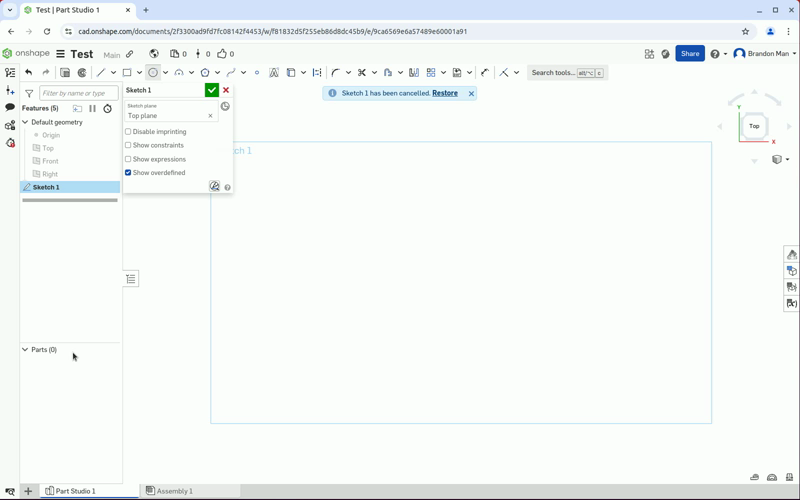
mouse_move(460, 282)
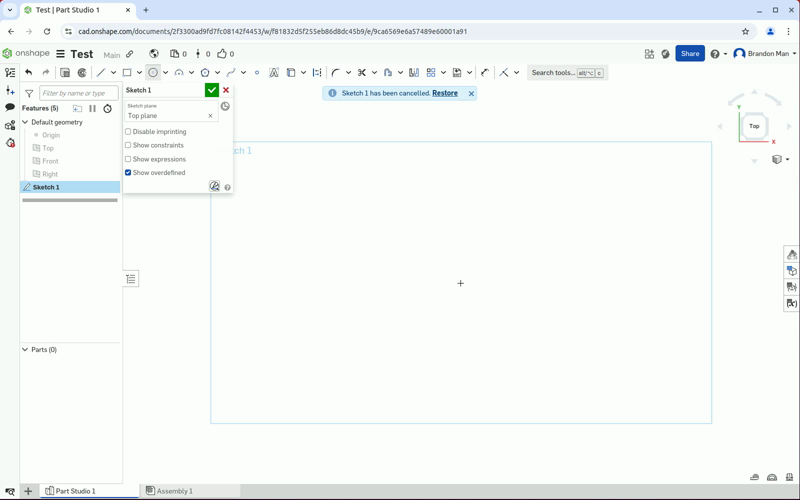
click(460, 282)
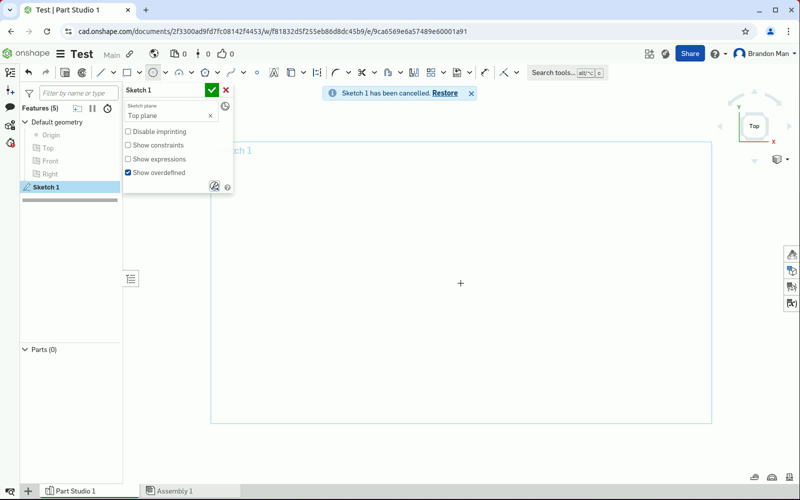
key_up(shift)
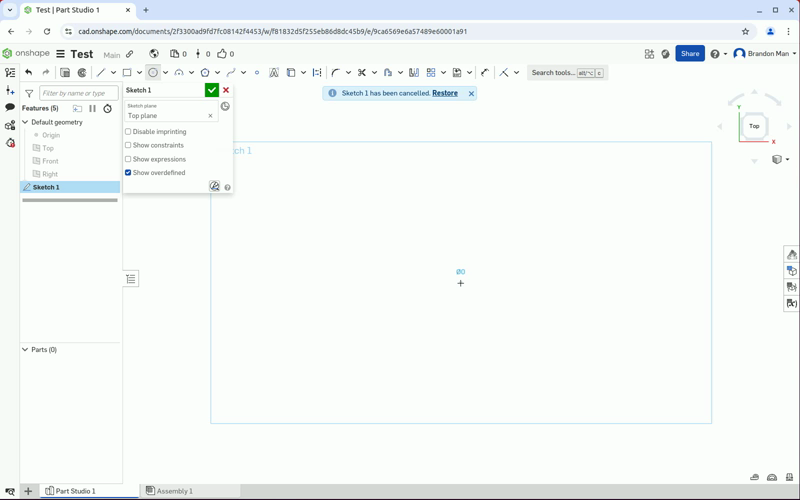
mouse_move(506, 282)
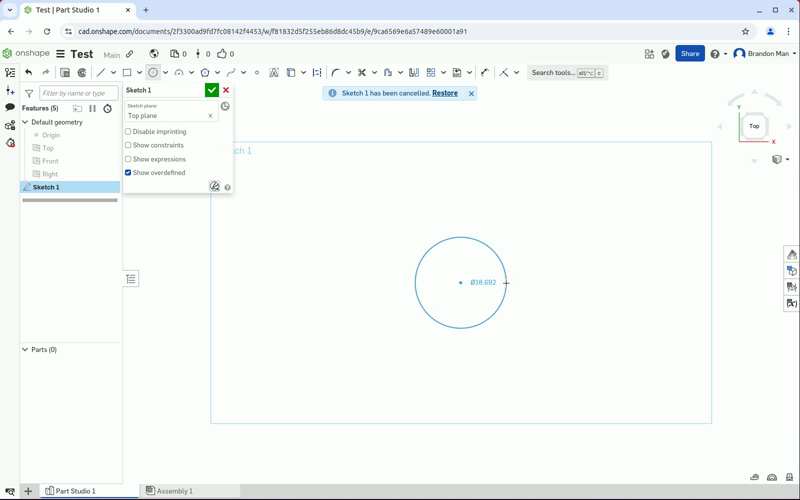
click(506, 282)
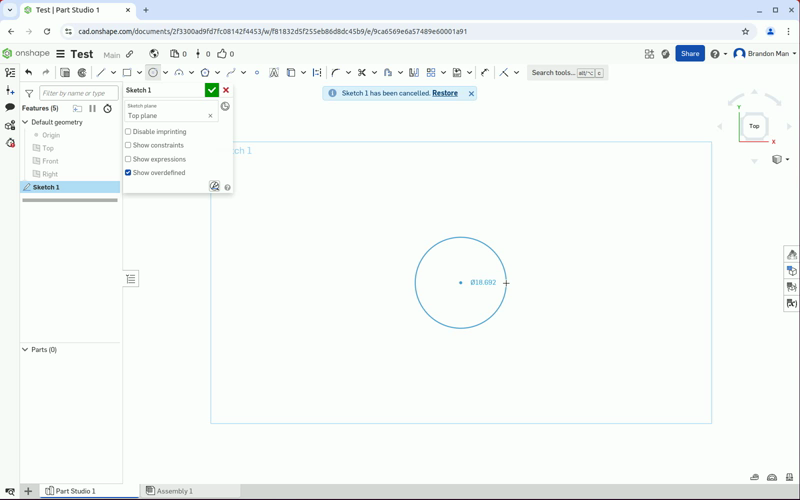
key(esc)
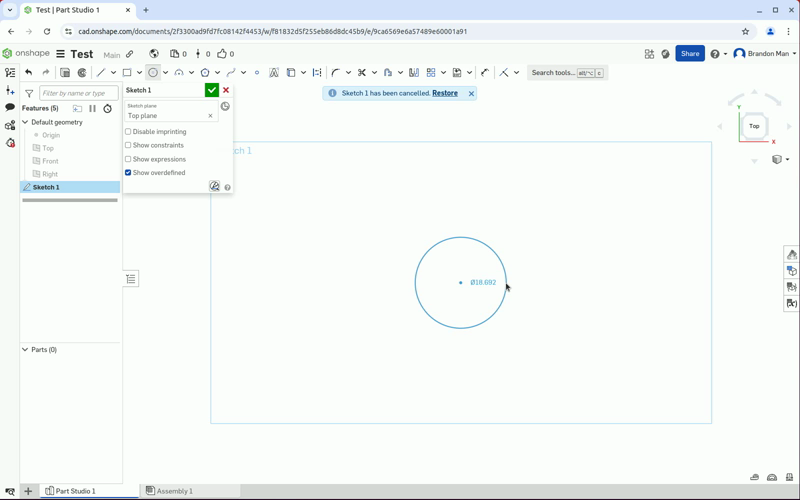
mouse_move(478, 311)
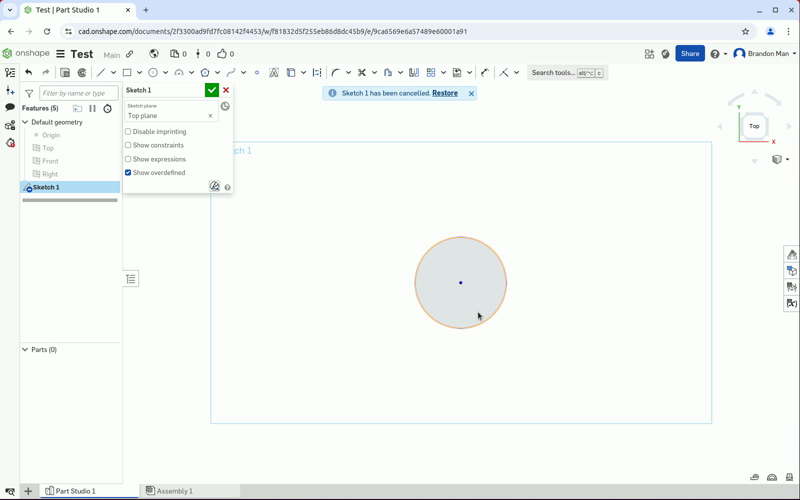
click(478, 311)
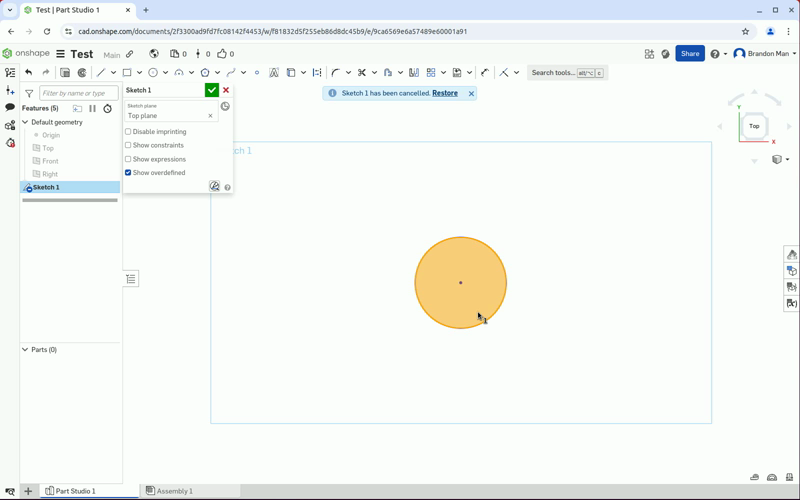
mouse_move(73, 352)
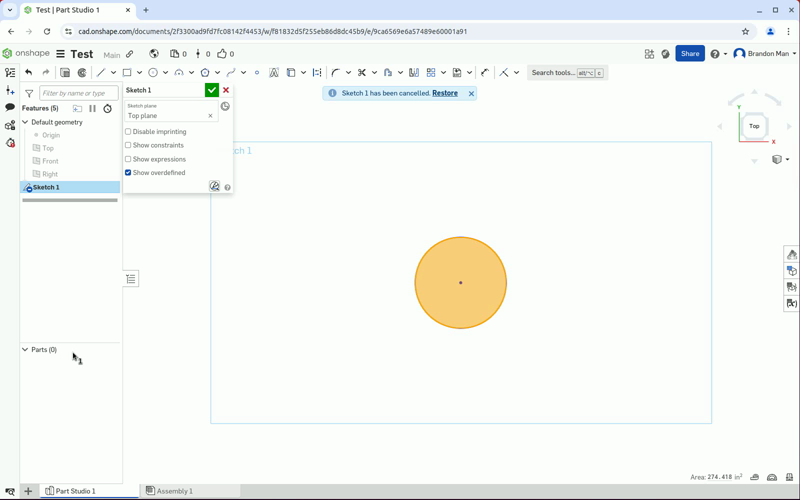
key(shift+y)
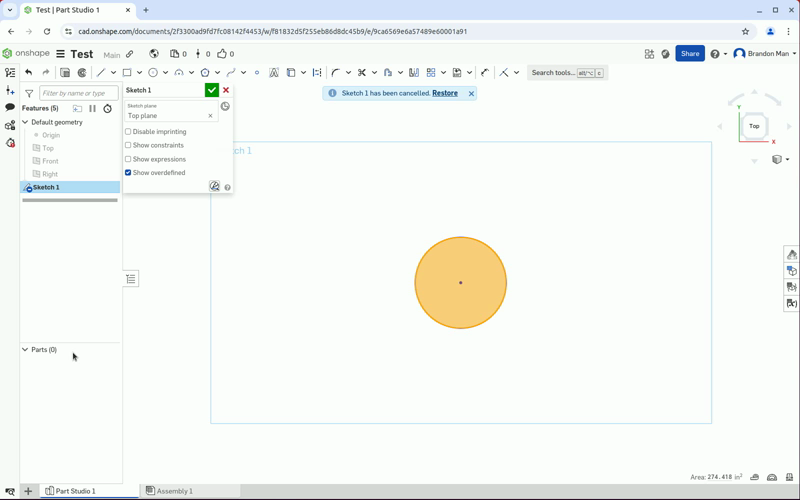
key(shift+e)
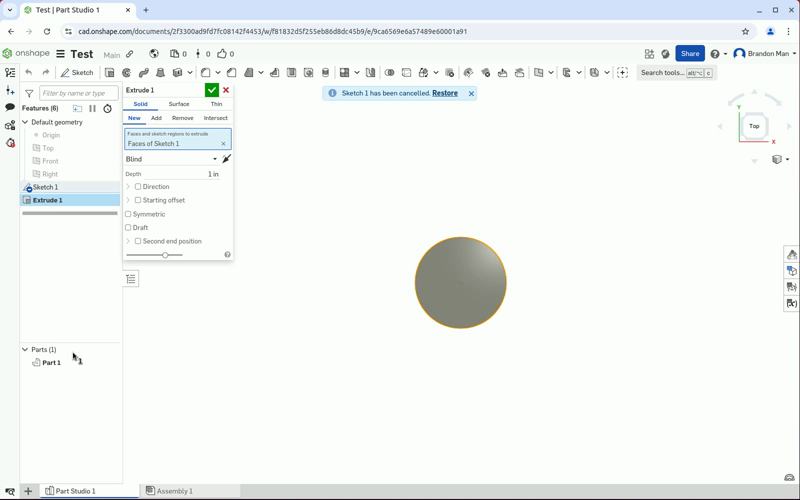
mouse_move(143, 106)
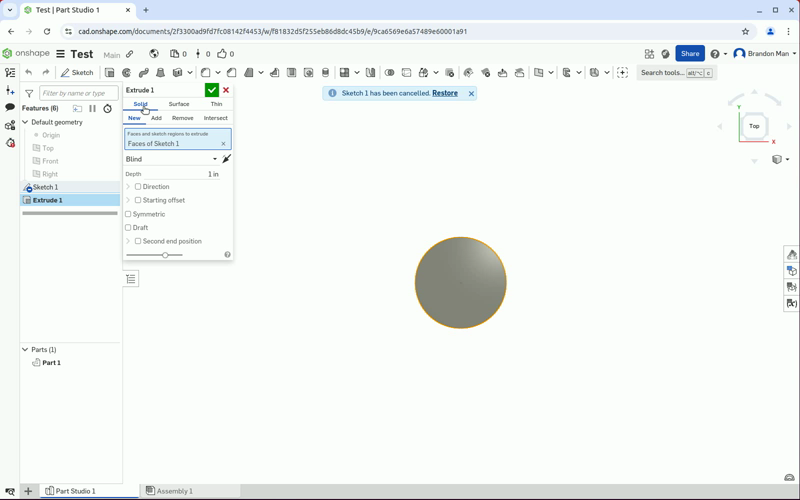
click(143, 106)
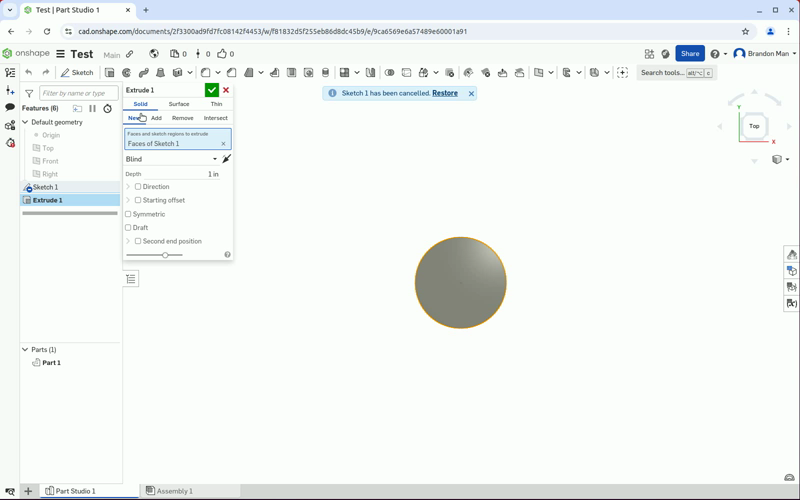
mouse_move(137, 120)
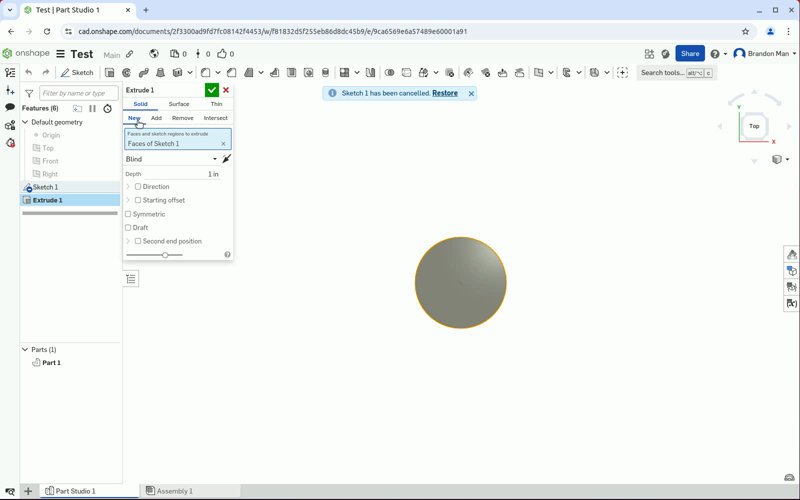
click(137, 120)
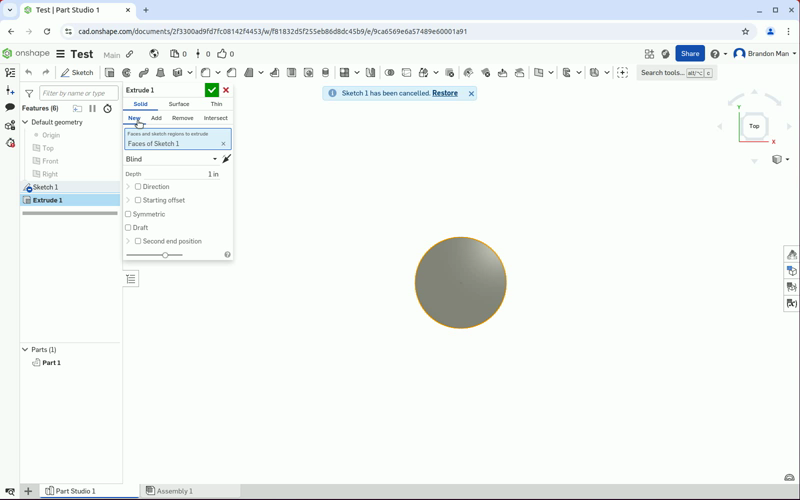
key(tab, 4)
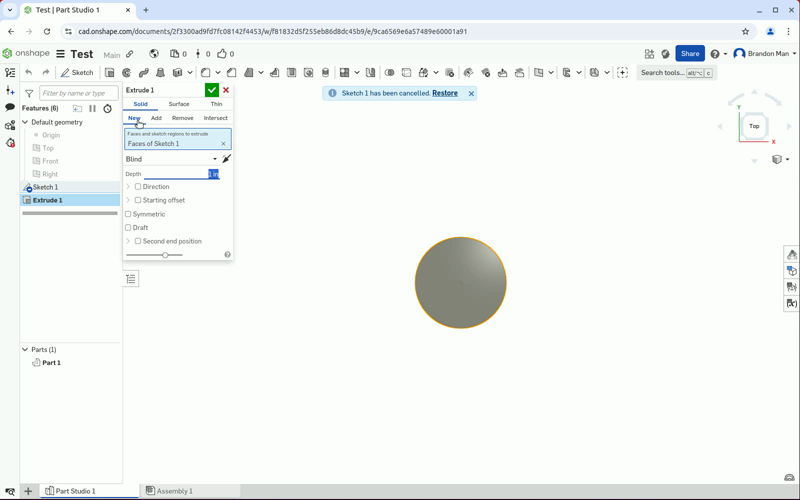
text(16.85)
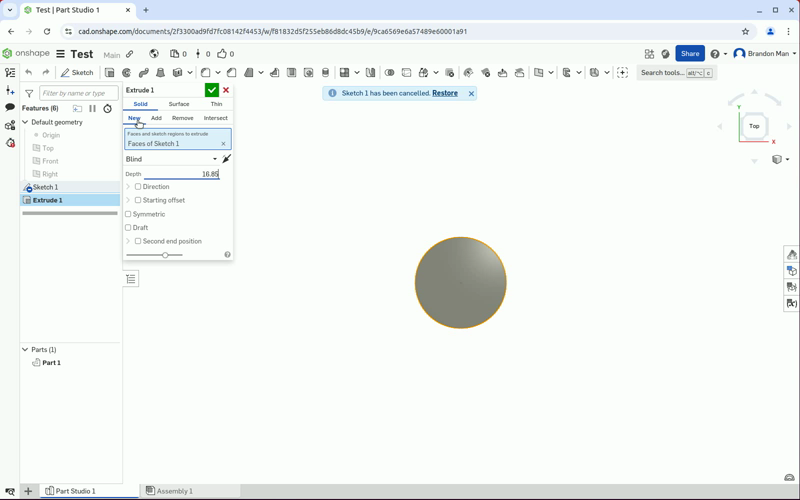
key(enter)
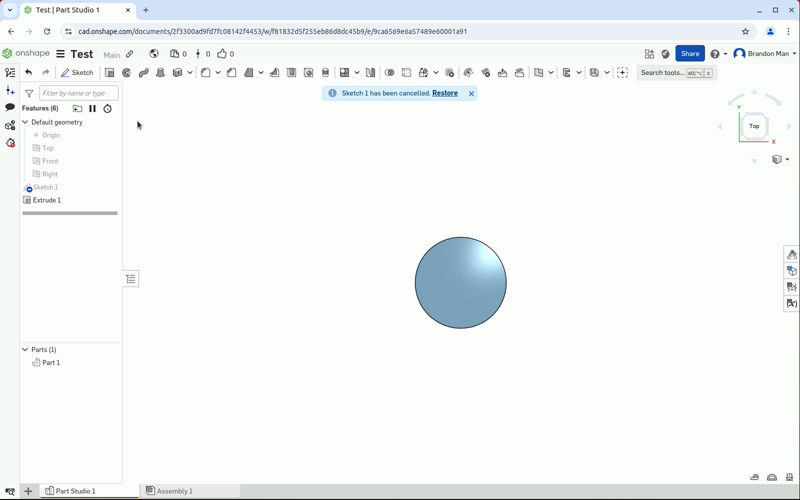
key(shift+h)
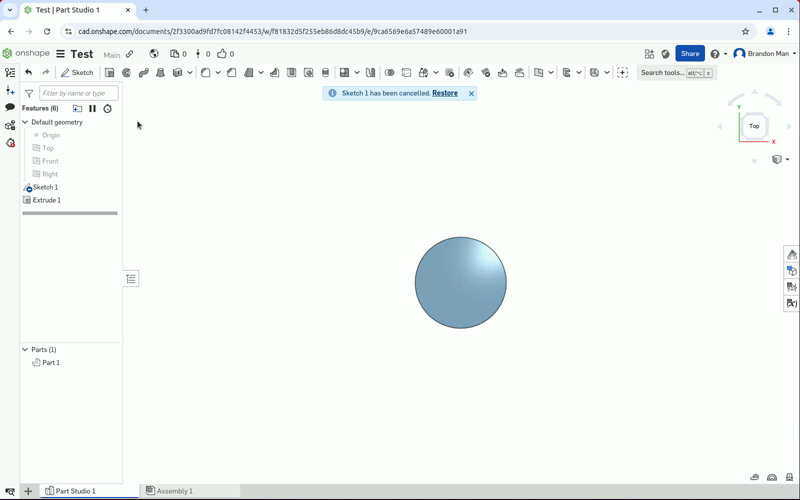
key(shift+h)
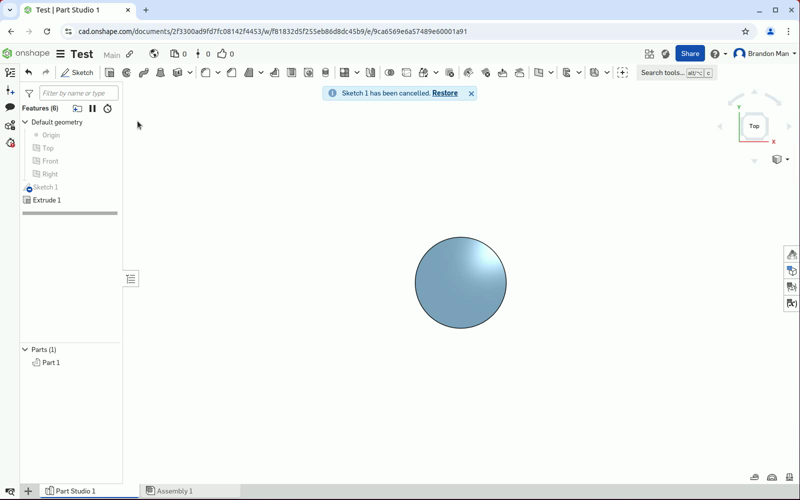
mouse_move(73, 189)
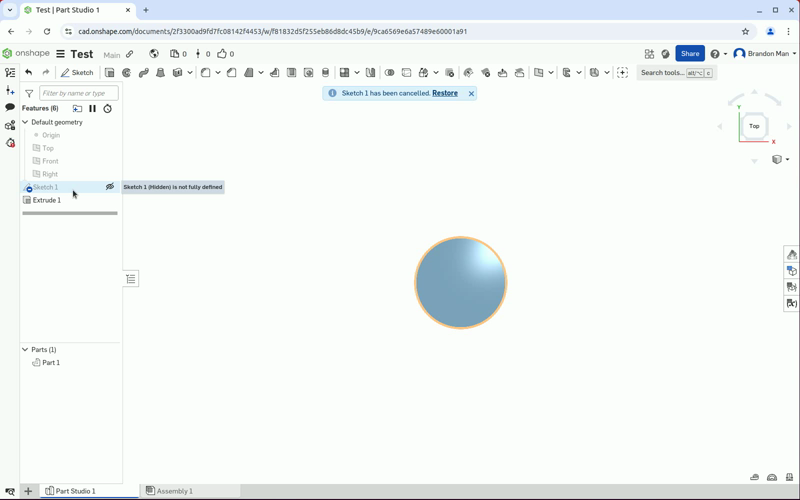
click(73, 189)
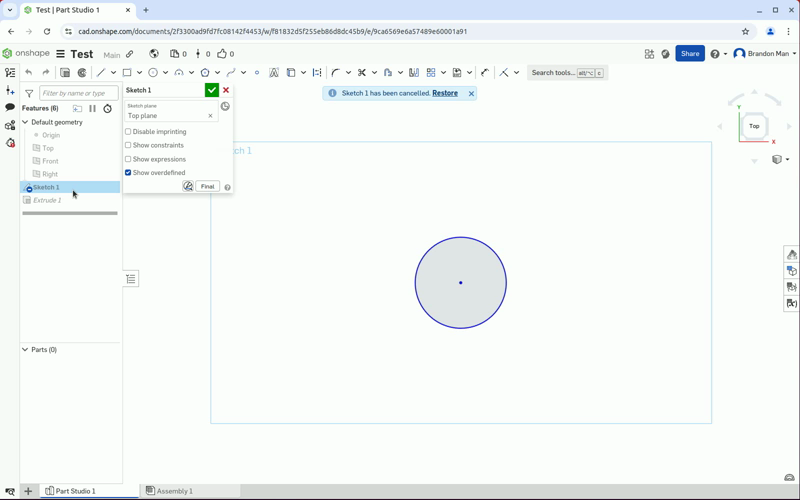
mouse_move(229, 92)
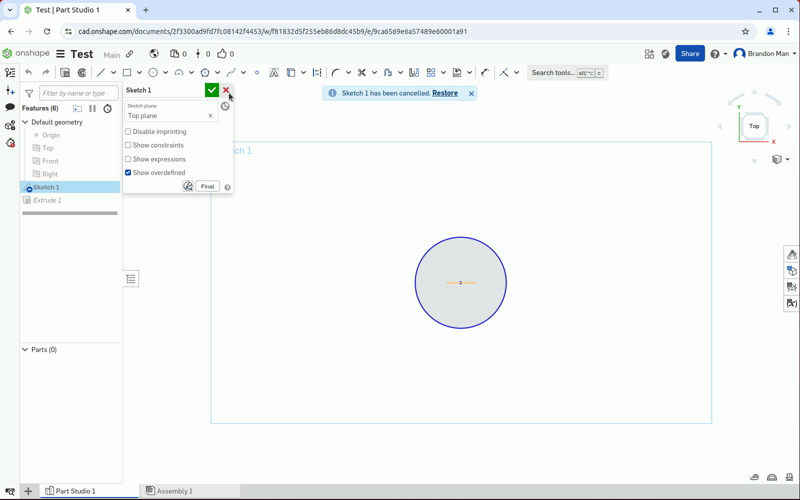
click(229, 92)
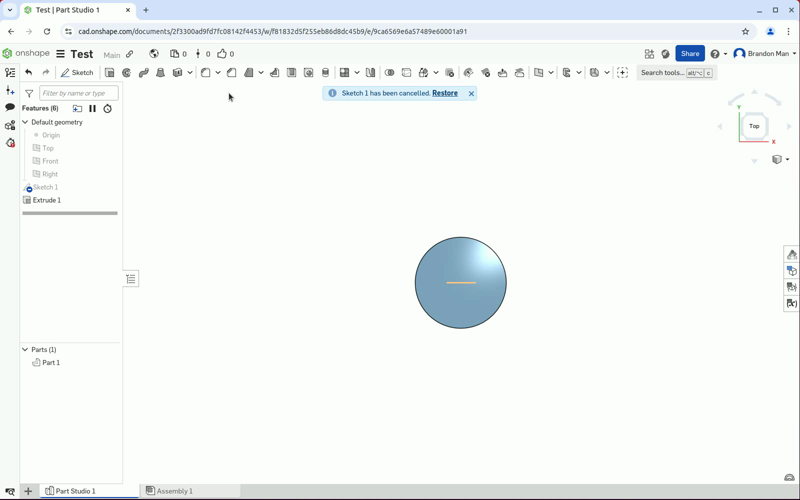
mouse_move(541, 75)
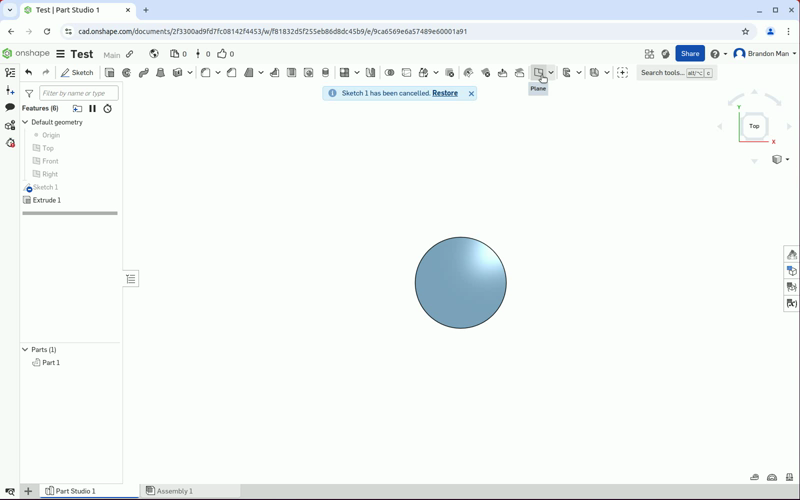
click(541, 75)
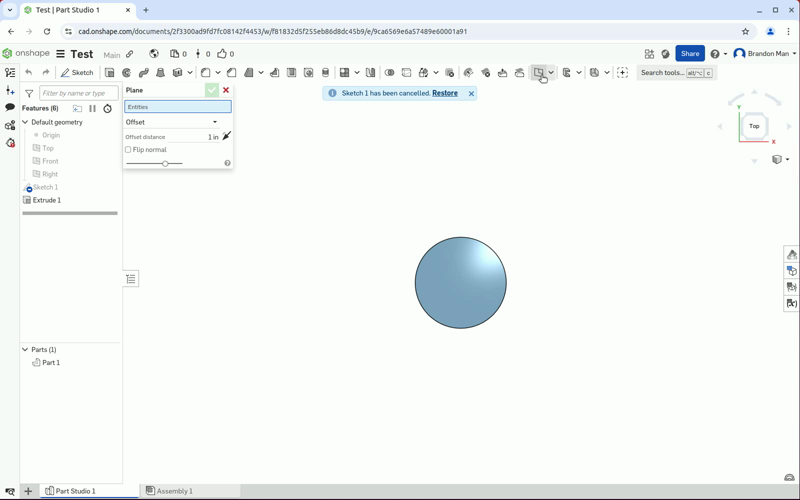
mouse_move(73, 150)
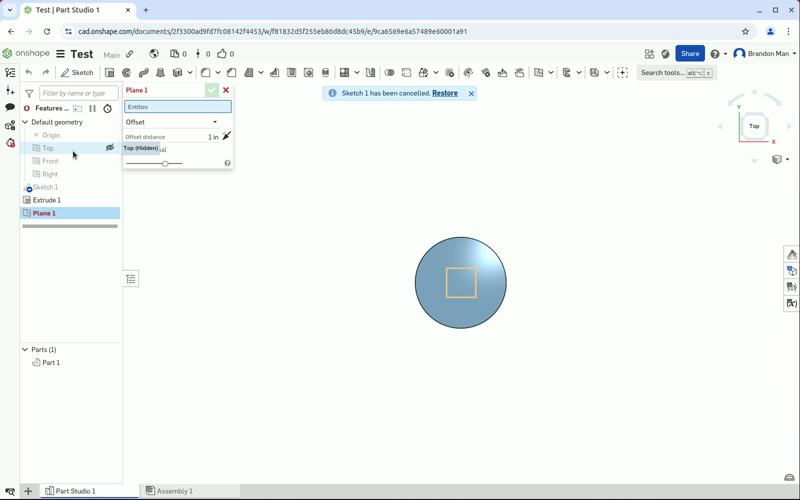
click(73, 150)
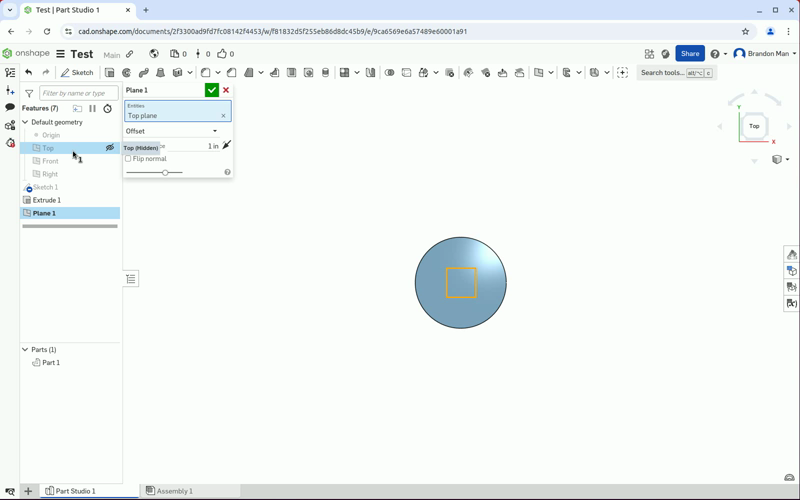
key(tab, 2)
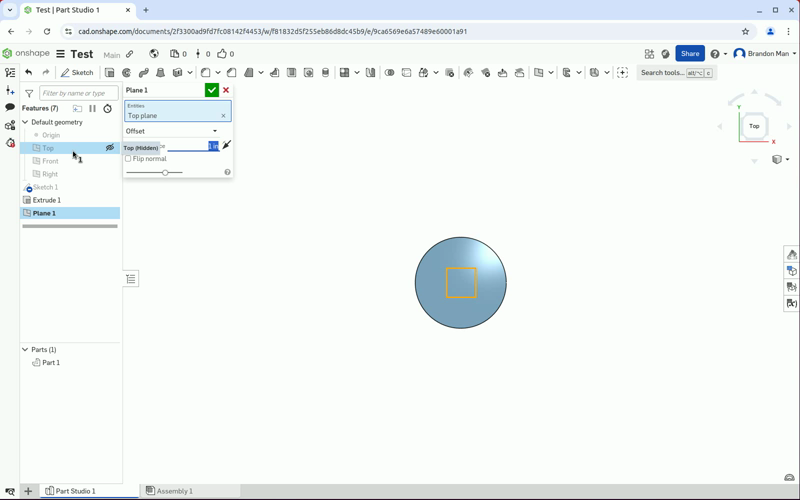
text(16.854)
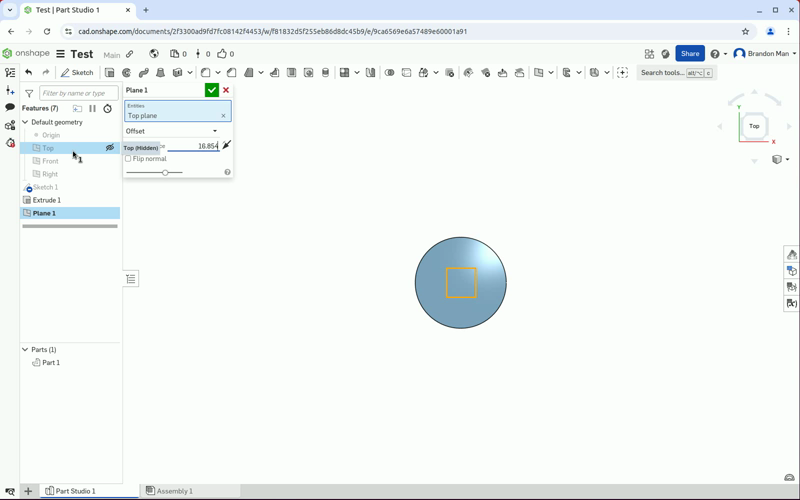
key(enter, 2)
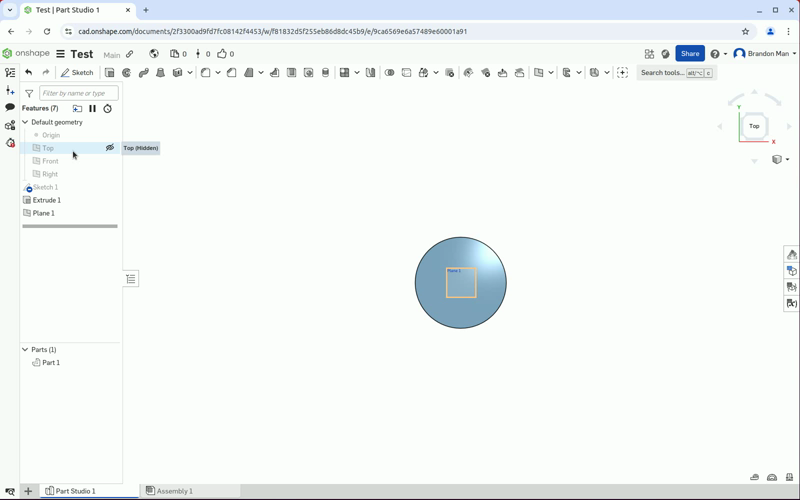
key(shift+s)
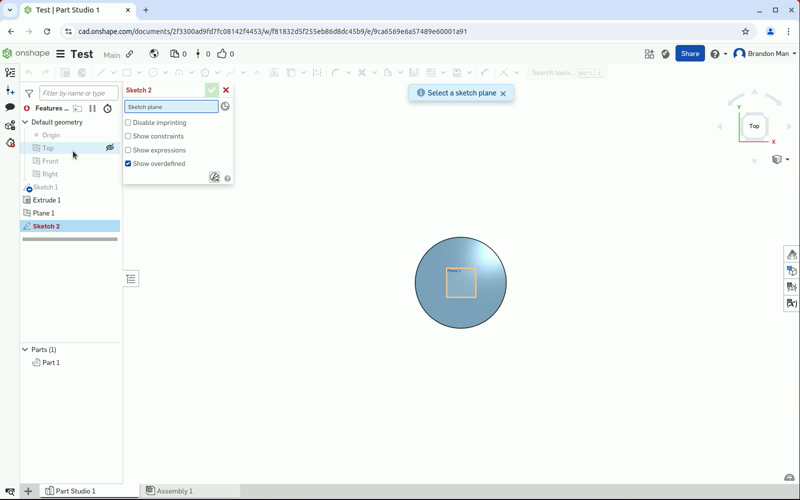
mouse_move(73, 215)
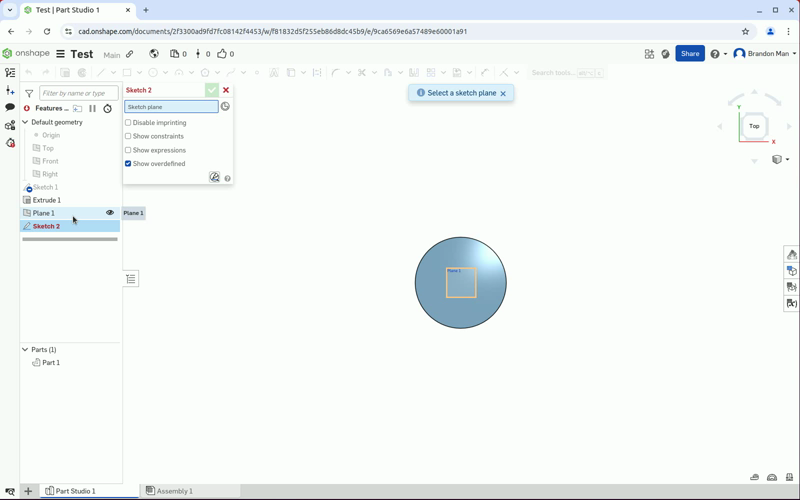
click(73, 215)
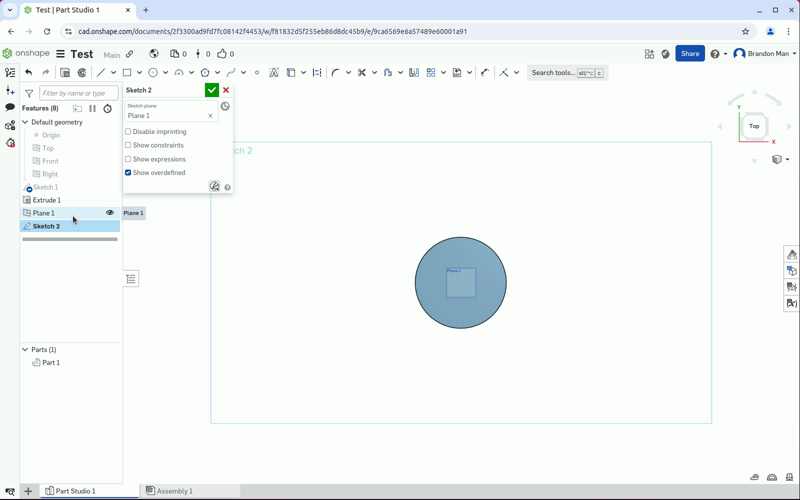
mouse_move(73, 352)
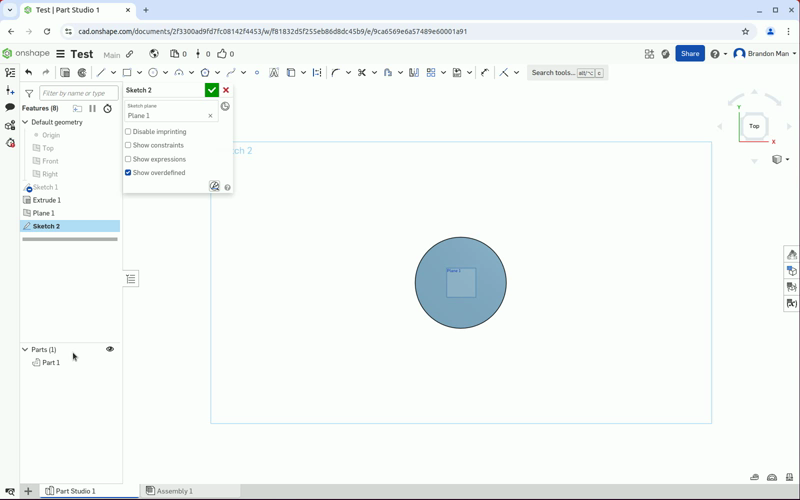
key(y)
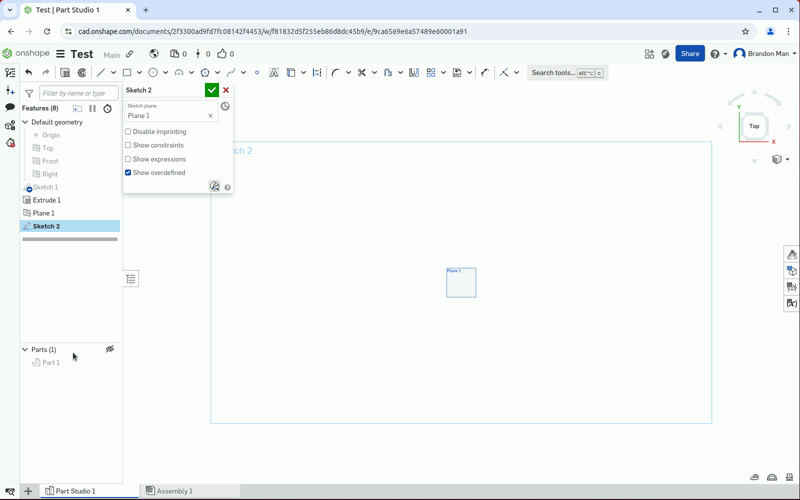
key(c)
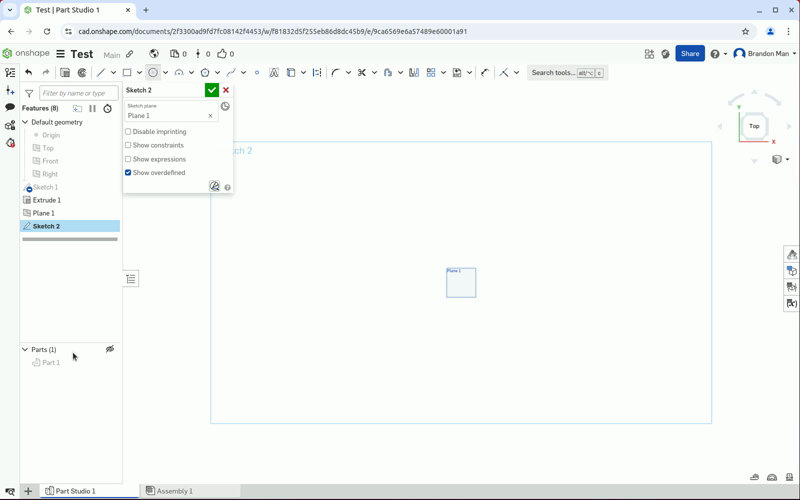
key_down(shift)
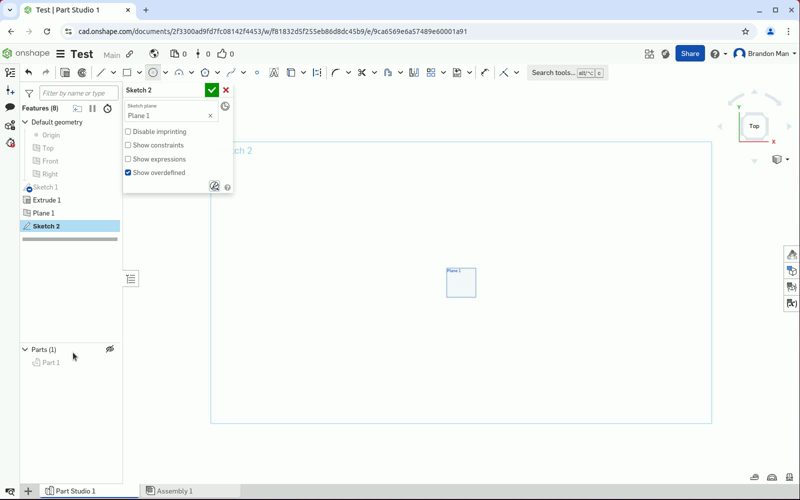
mouse_move(461, 282)
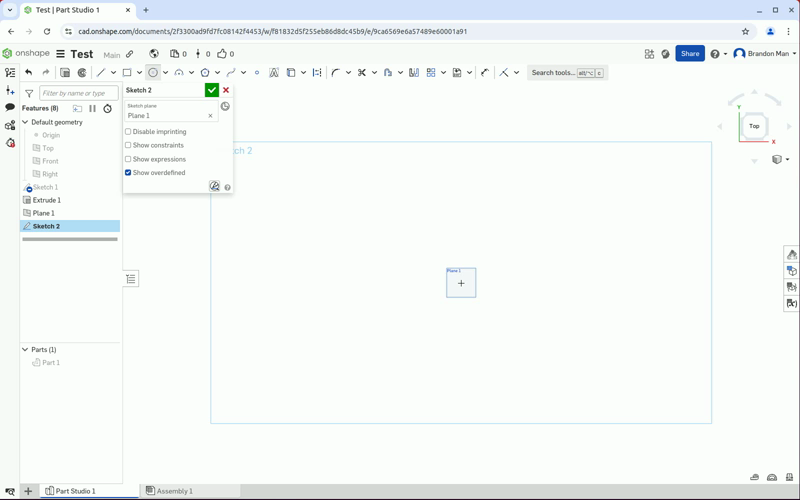
click(461, 282)
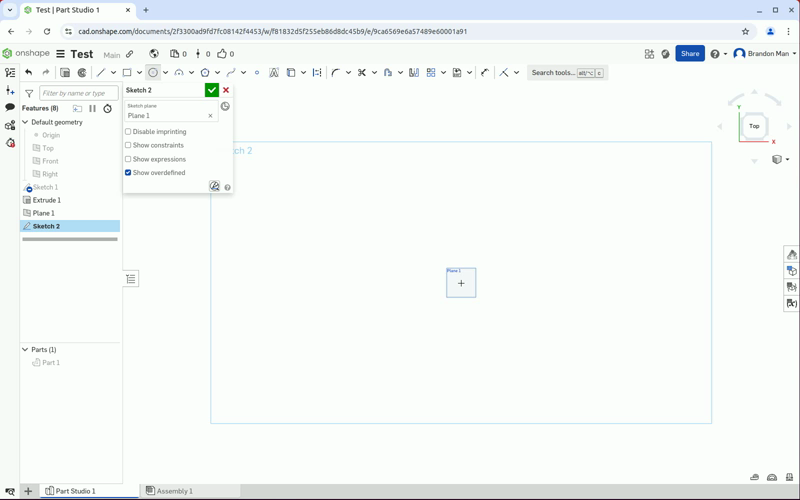
key_up(shift)
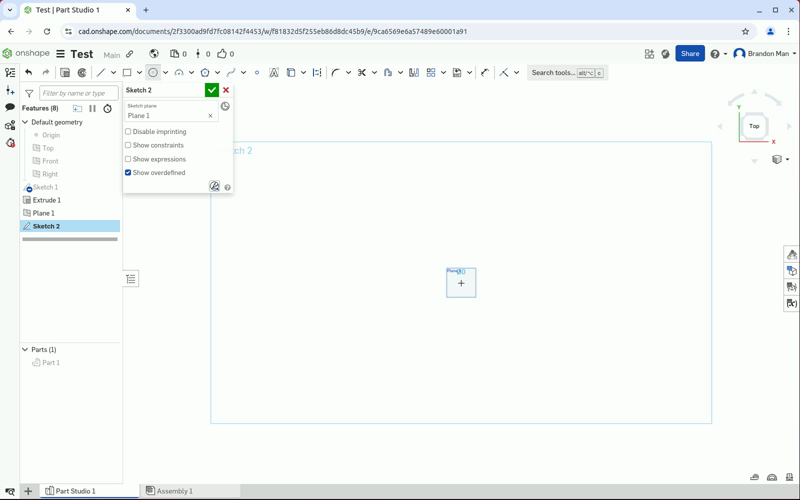
mouse_move(468, 282)
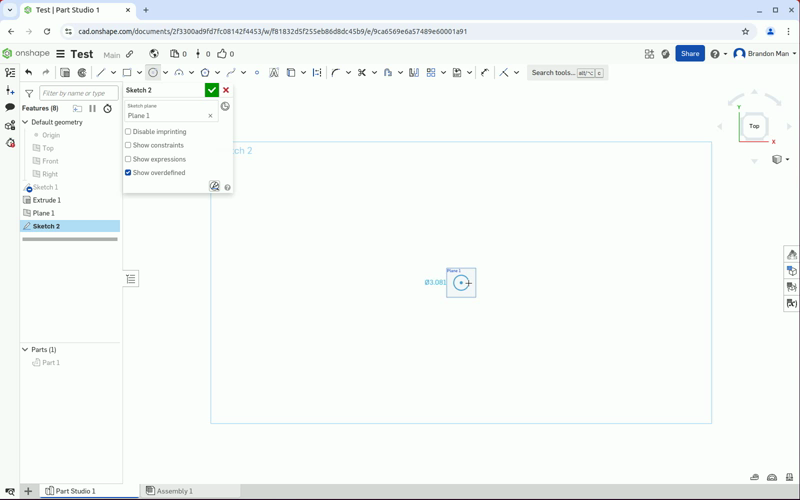
click(468, 282)
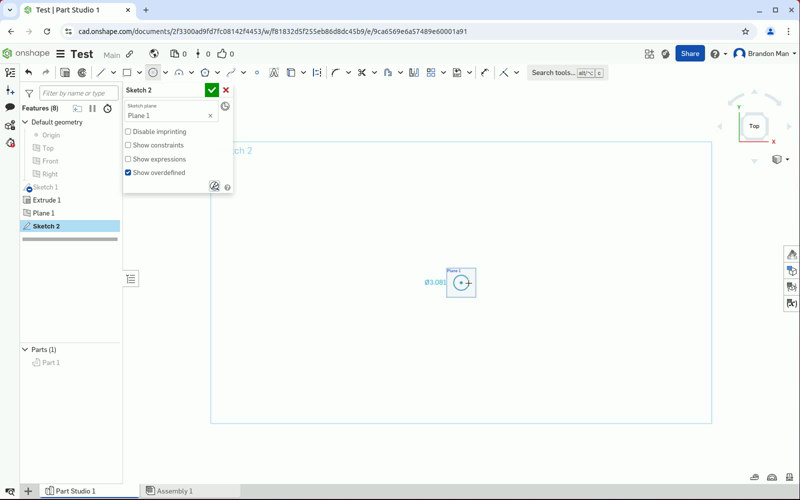
key(esc)
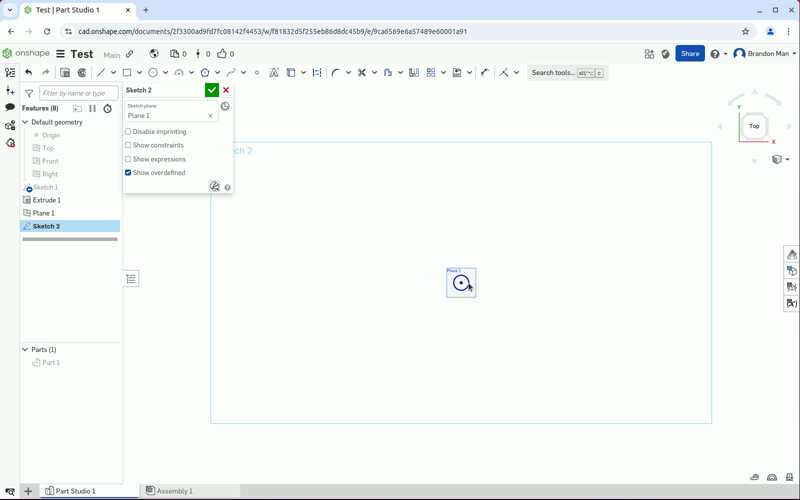
mouse_move(461, 284)
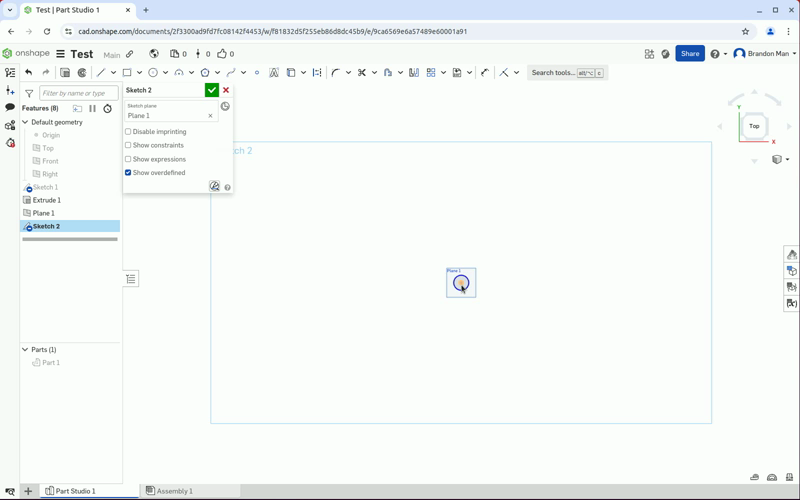
scroll(6)
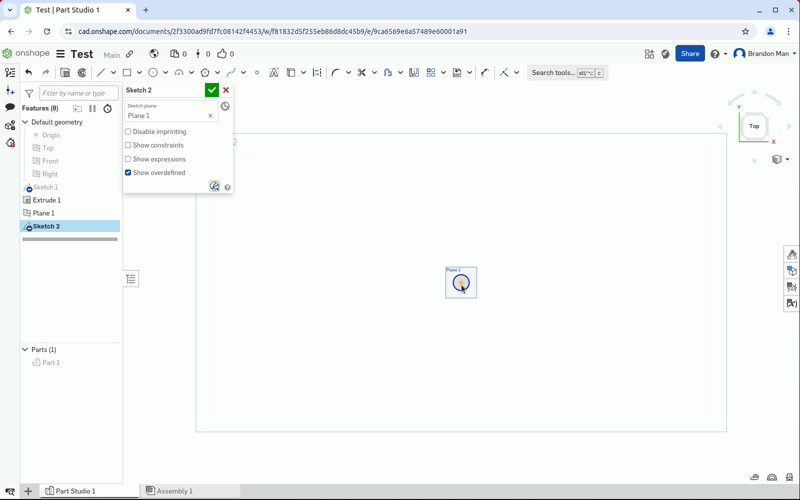
scroll(6)
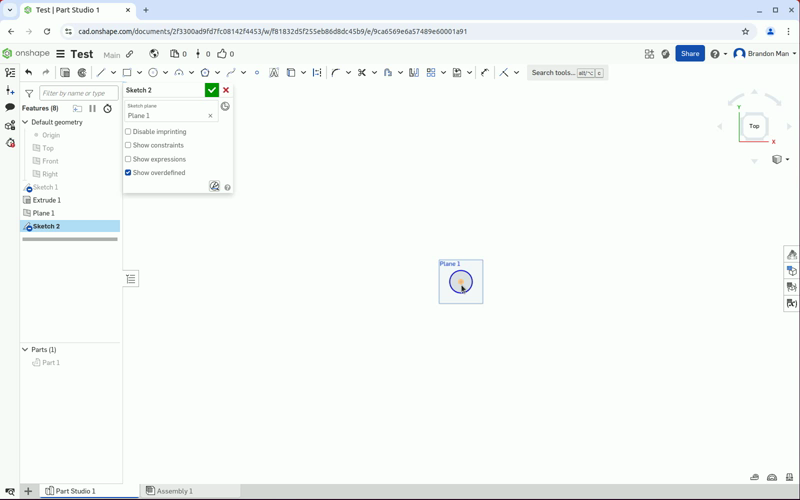
scroll(6)
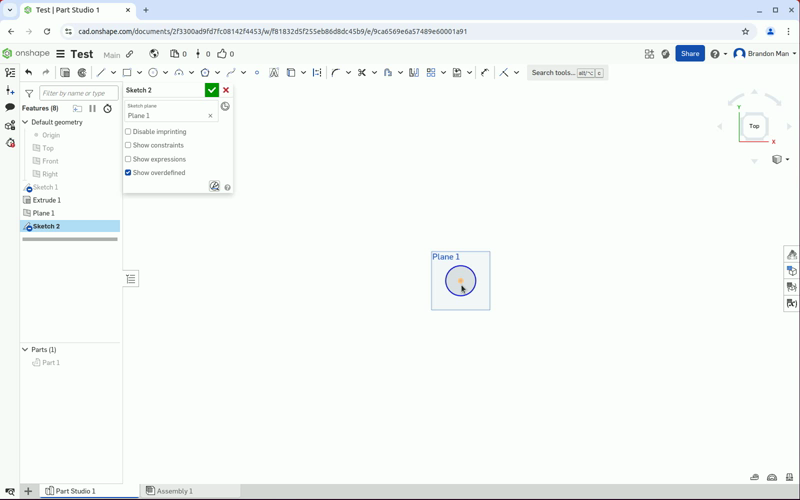
scroll(6)
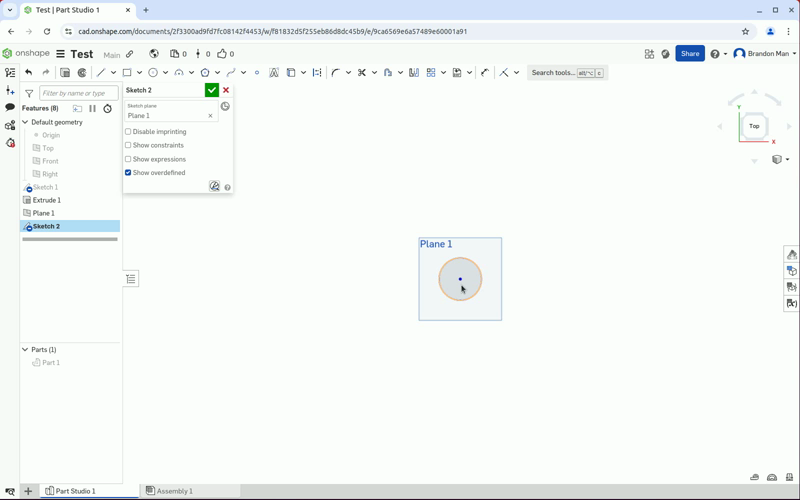
scroll(6)
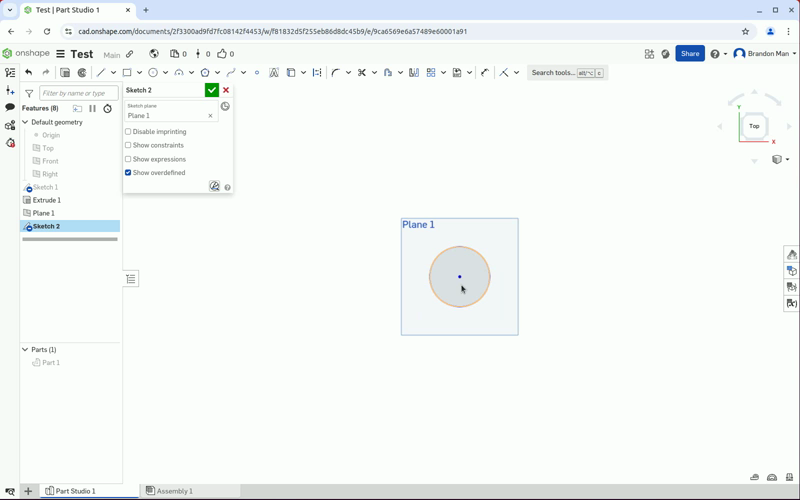
scroll(6)
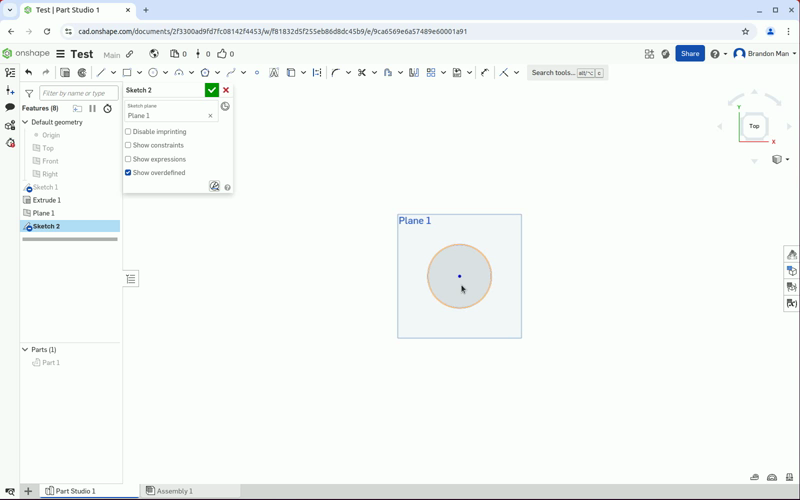
scroll(6)
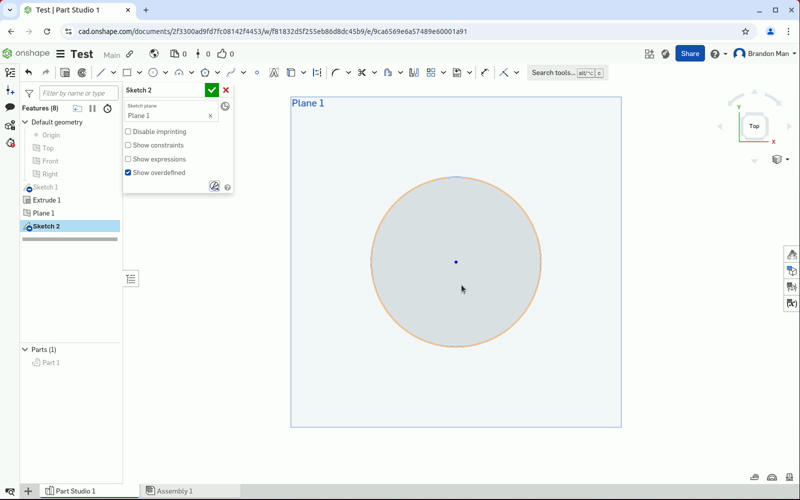
click(461, 284)
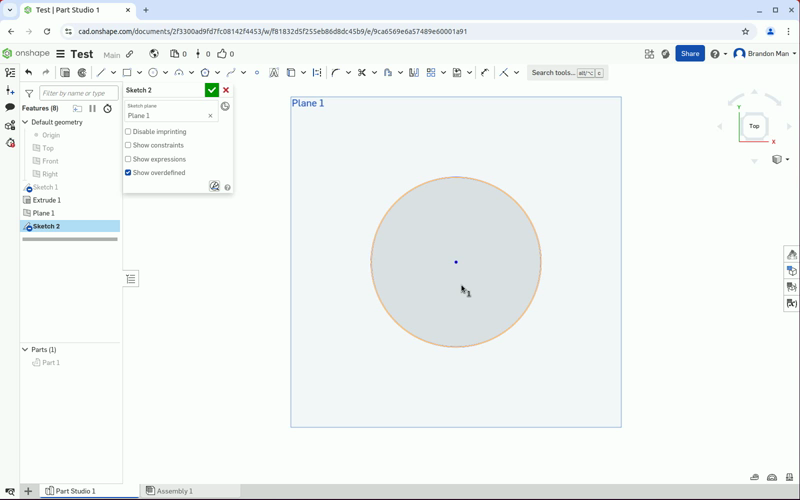
scroll(-6)
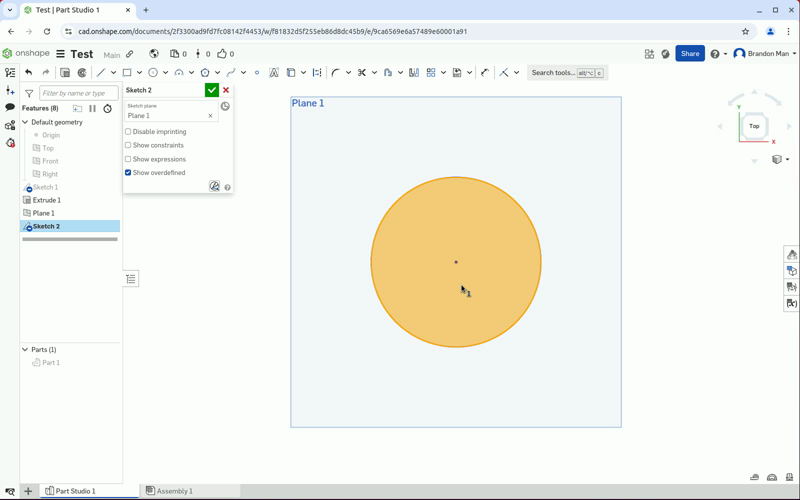
scroll(-6)
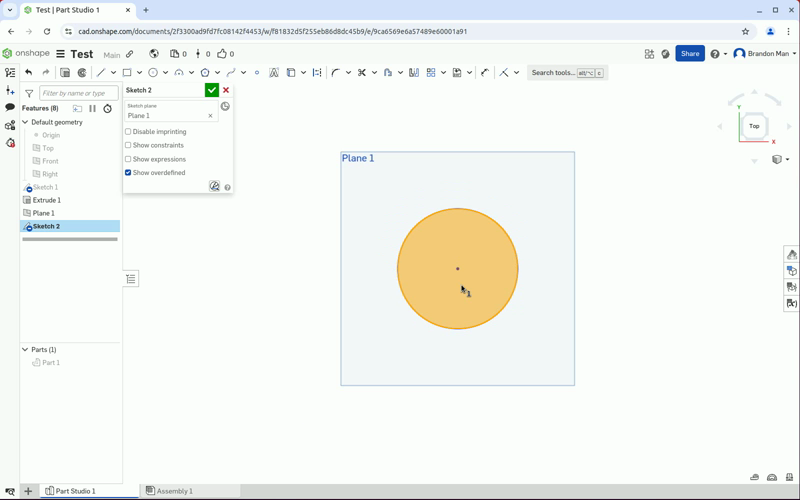
scroll(-6)
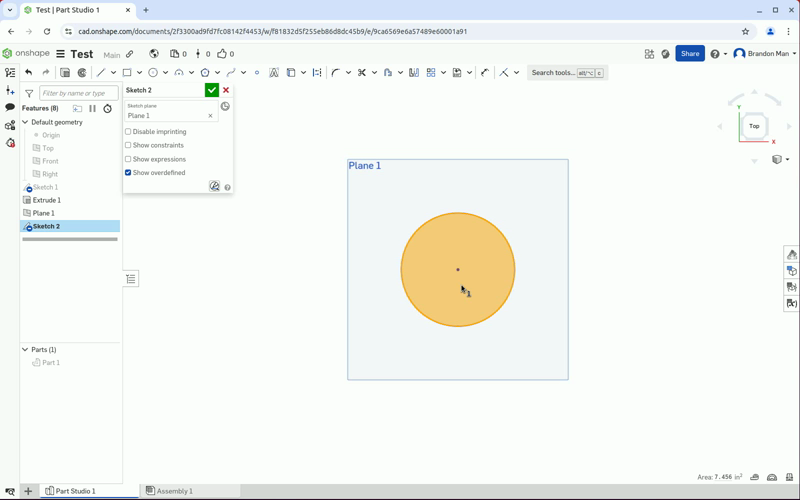
scroll(-6)
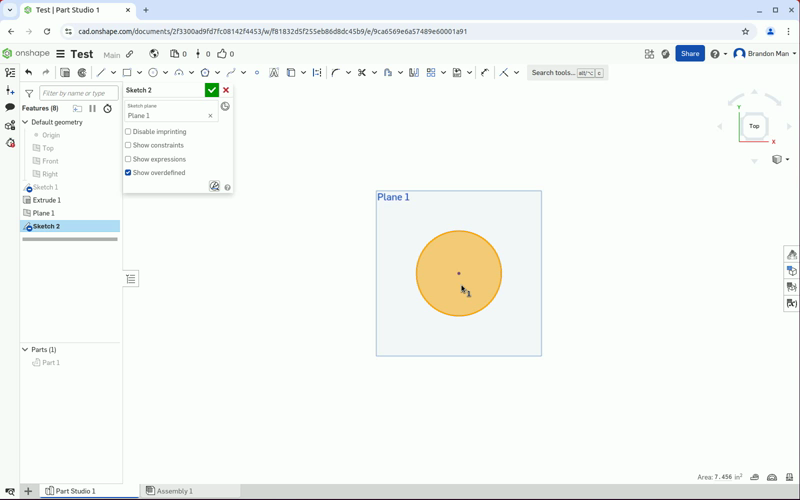
scroll(-6)
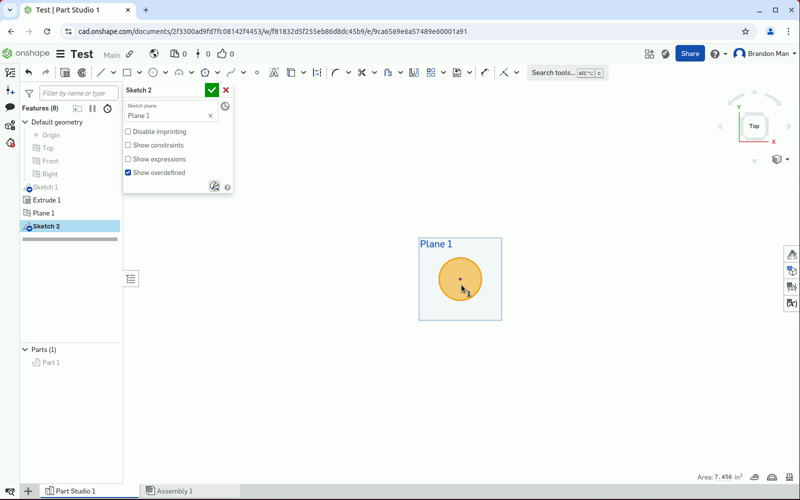
scroll(-6)
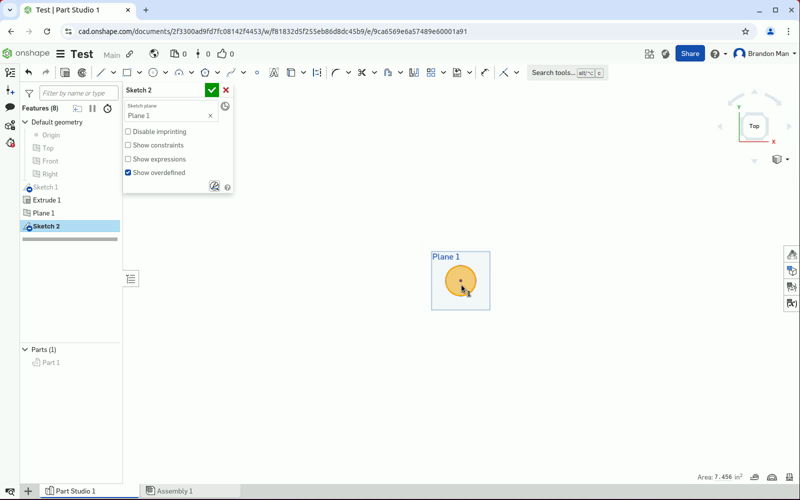
scroll(-6)
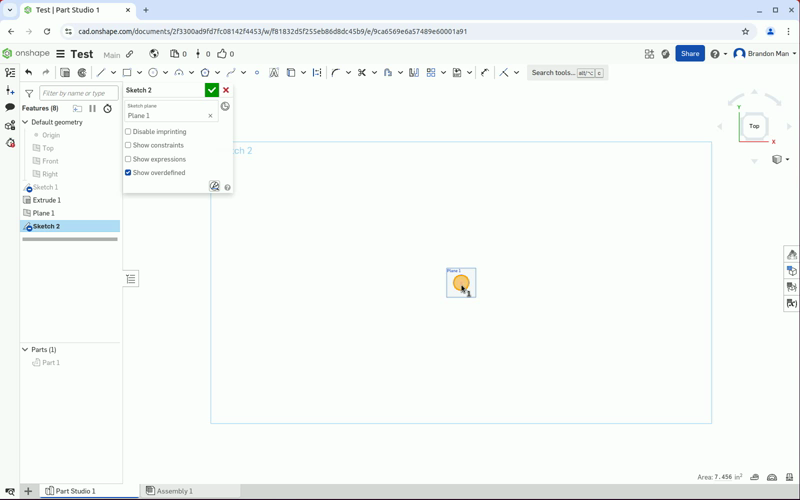
mouse_move(73, 352)
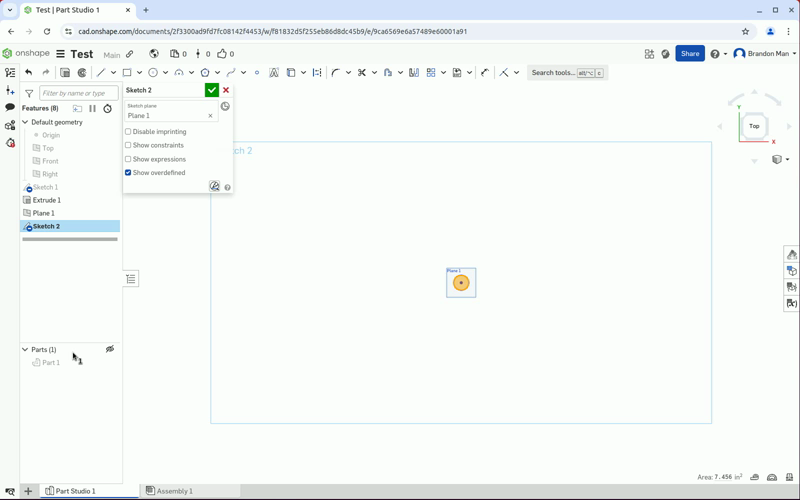
key(shift+y)
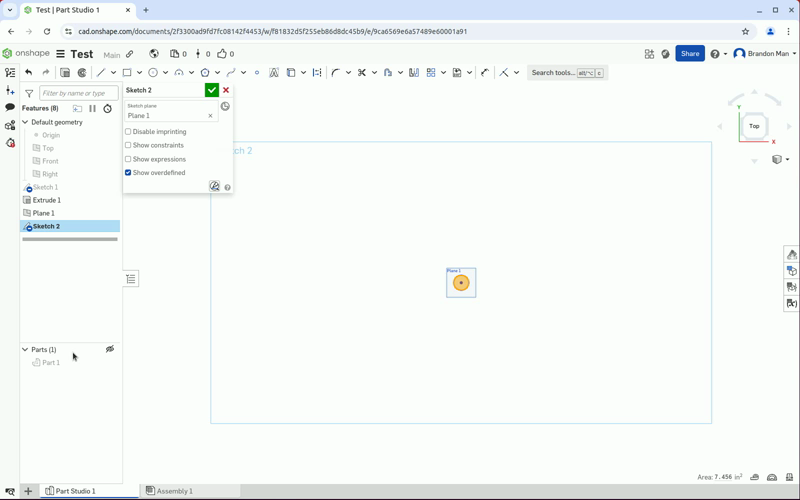
key(shift+e)
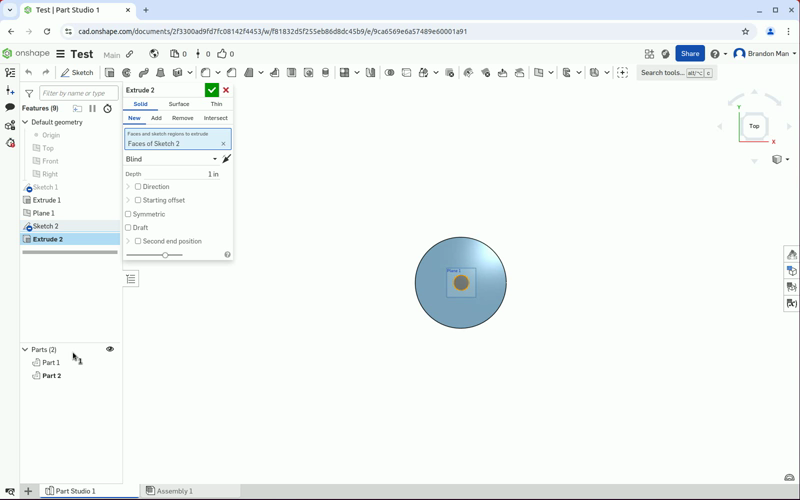
mouse_move(143, 106)
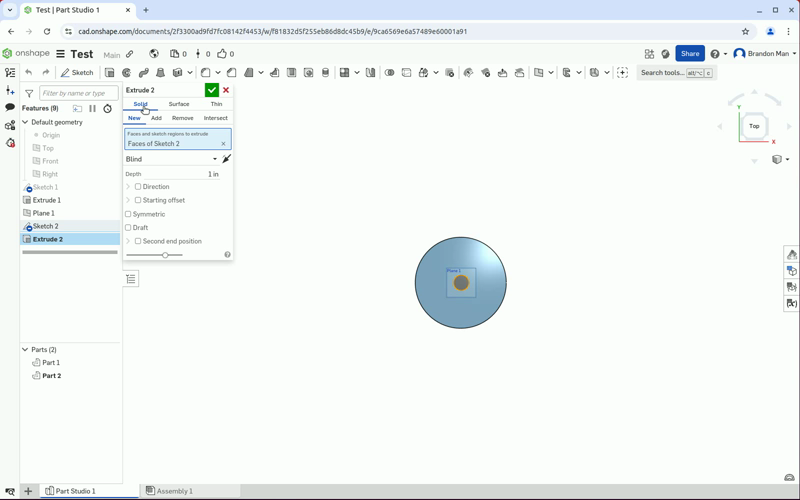
click(143, 106)
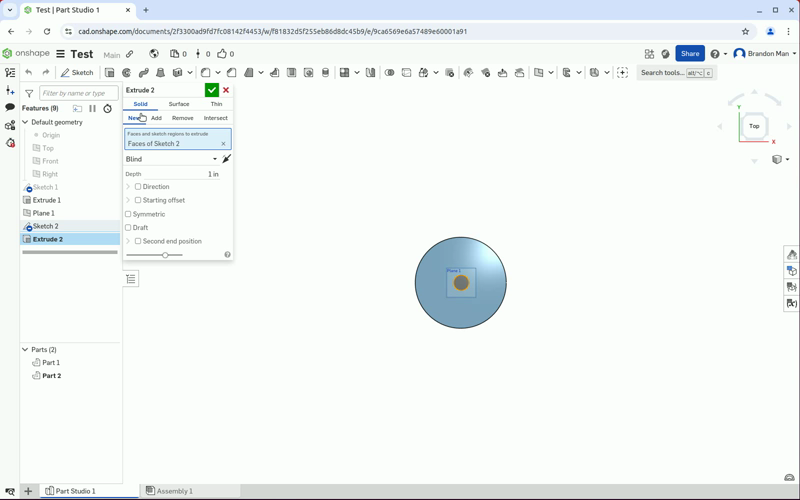
mouse_move(137, 120)
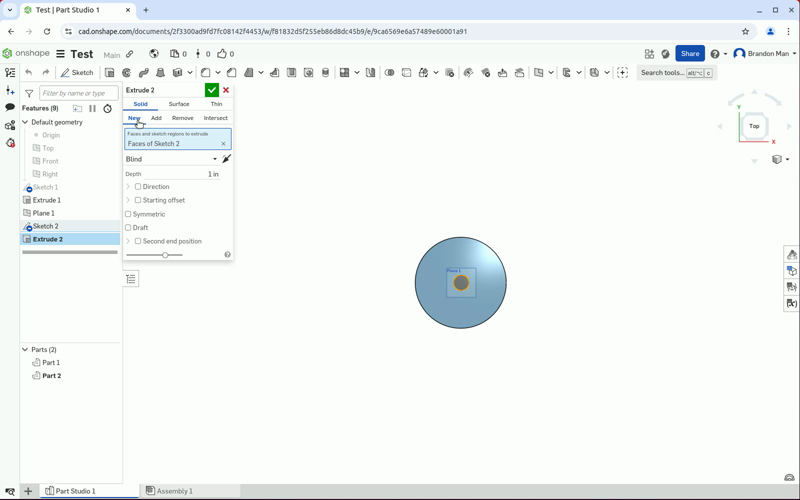
click(137, 120)
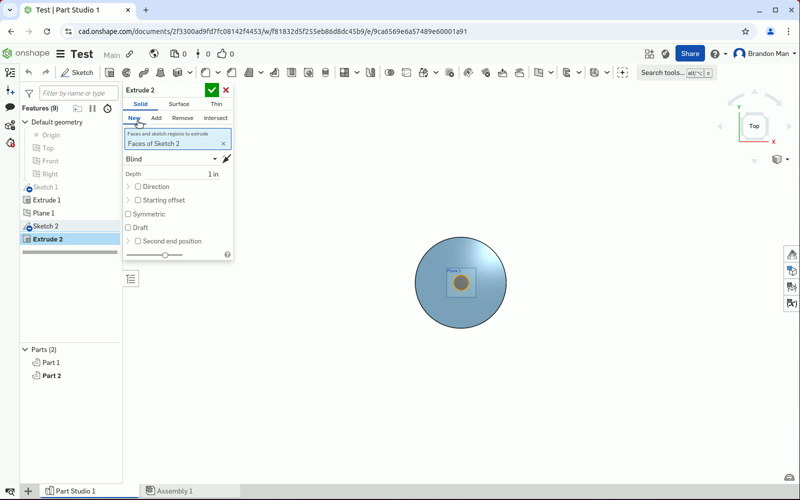
key(tab, 4)
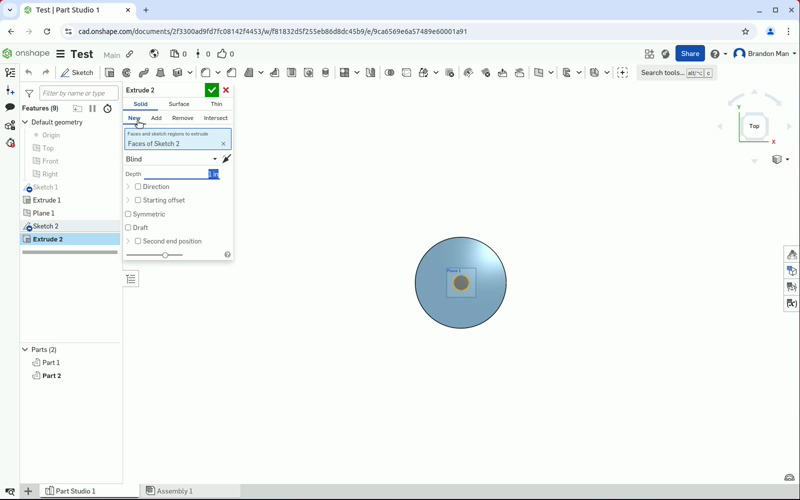
text(6.258)
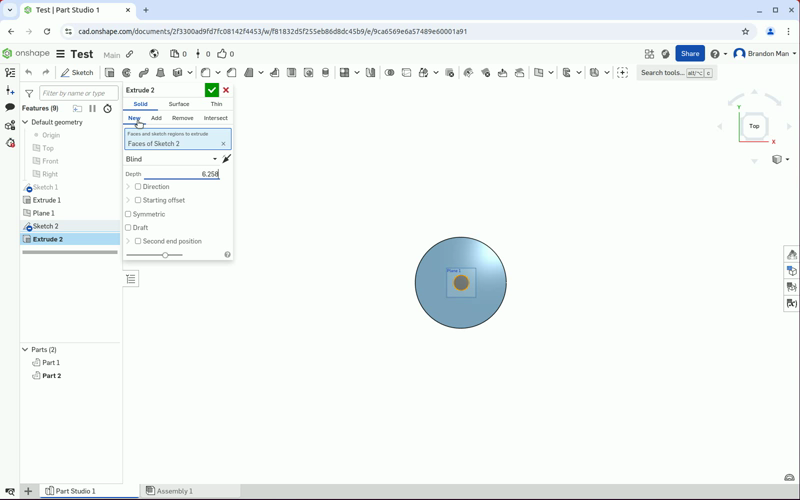
key(enter)
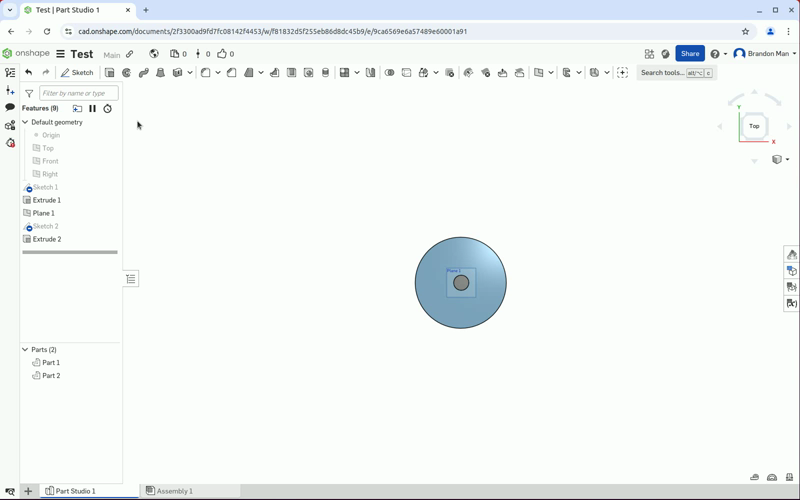
key(shift+h)
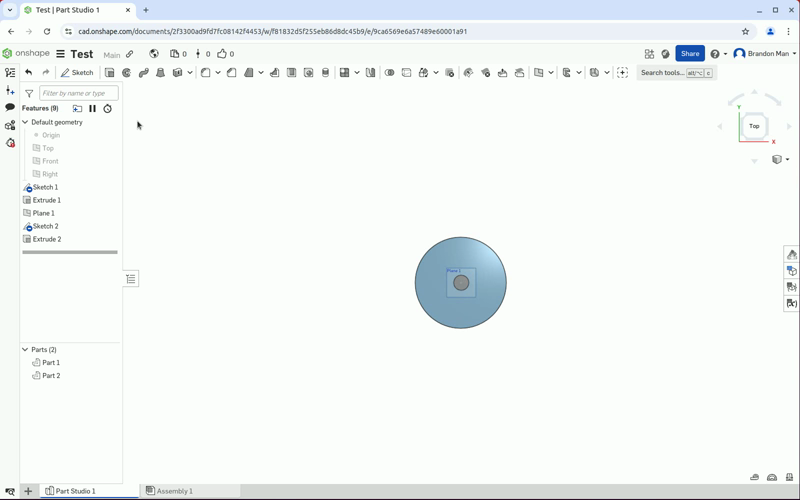
key(shift+h)
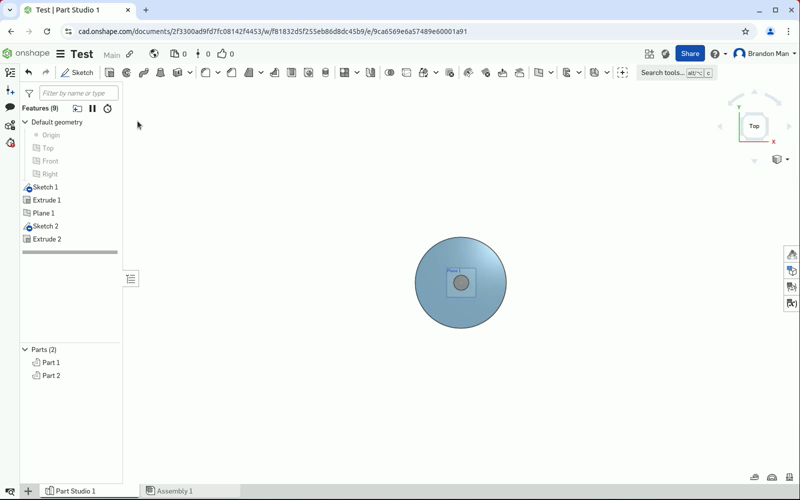
key(shift+7)
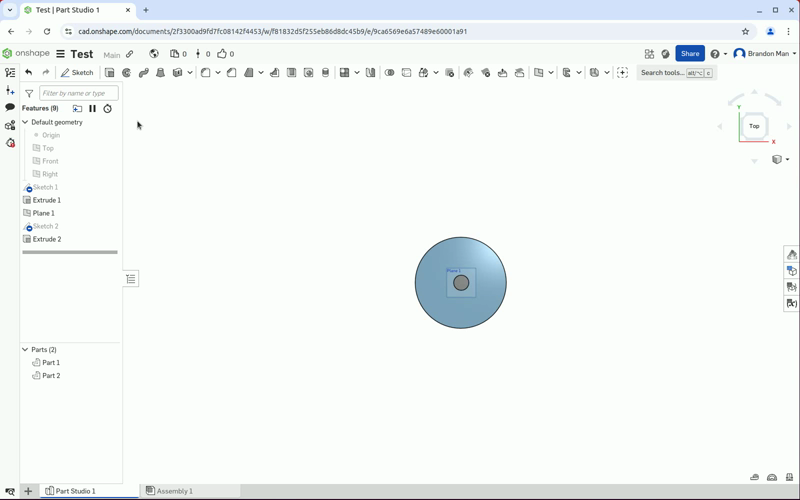
key(up, 3)
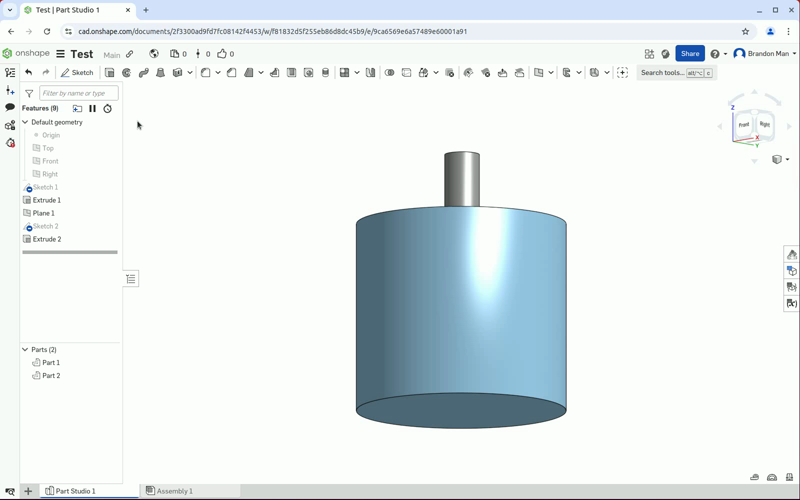
key(left, 3)
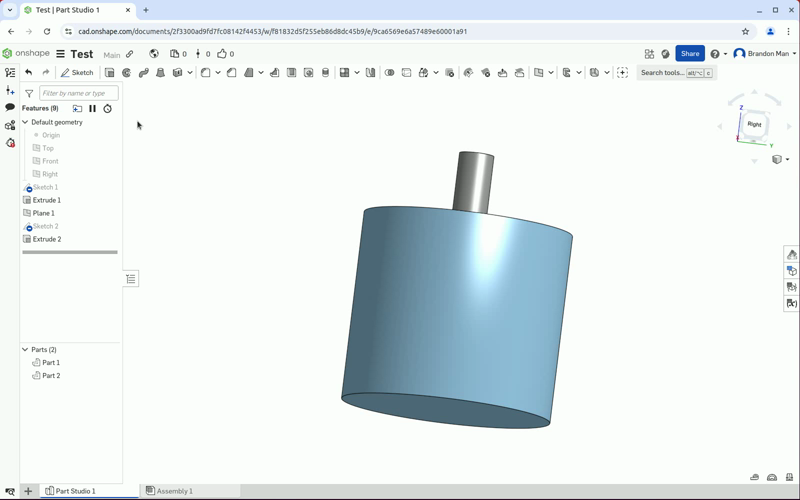
key(right, 3)
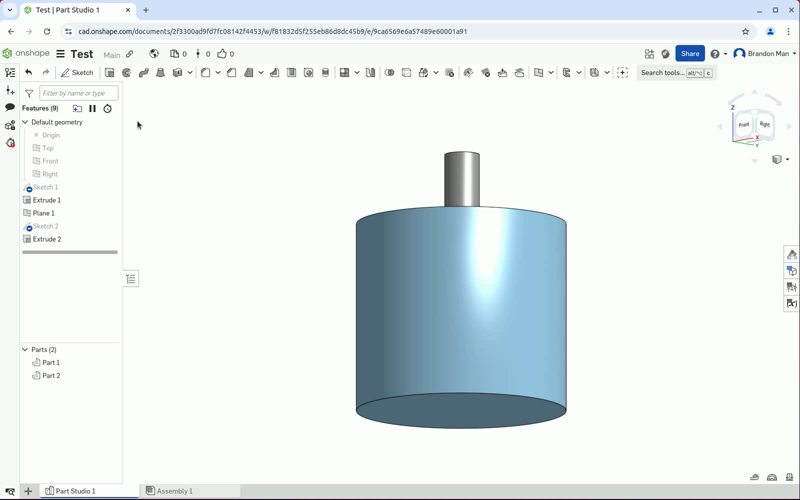
key(down, 3)
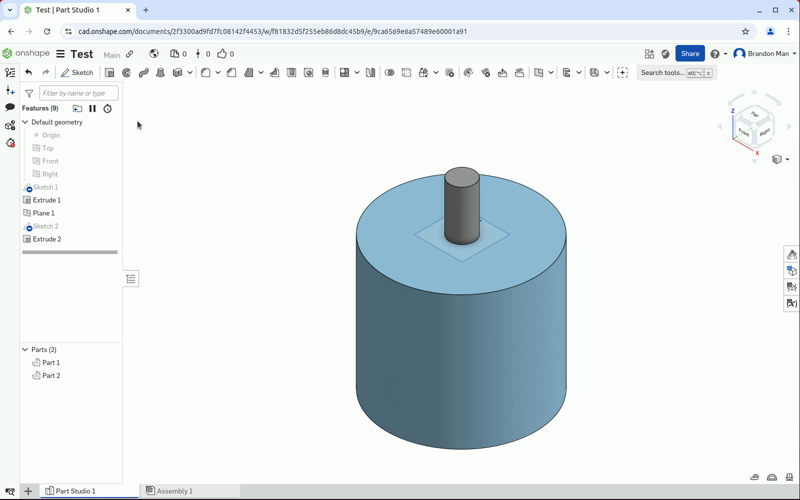
mouse_move(73, 189)
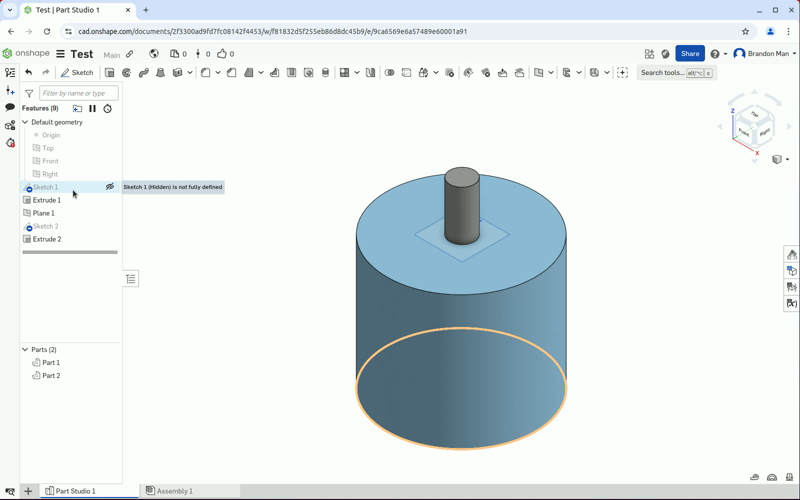
click(73, 189)